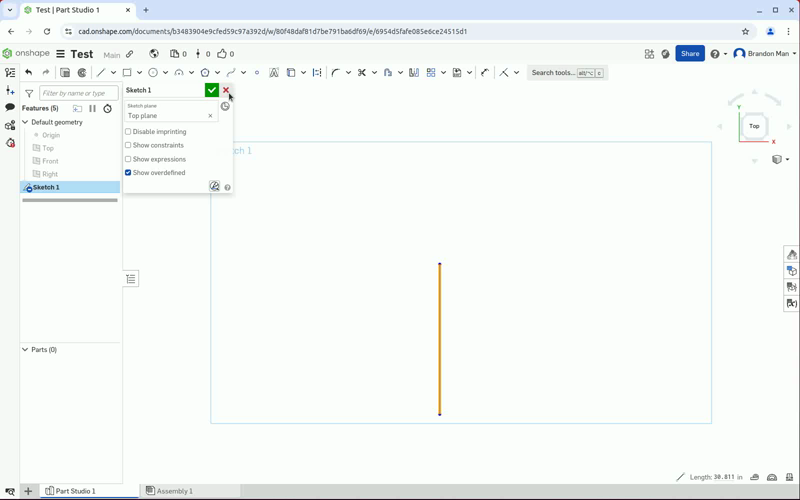
key(shift+h)
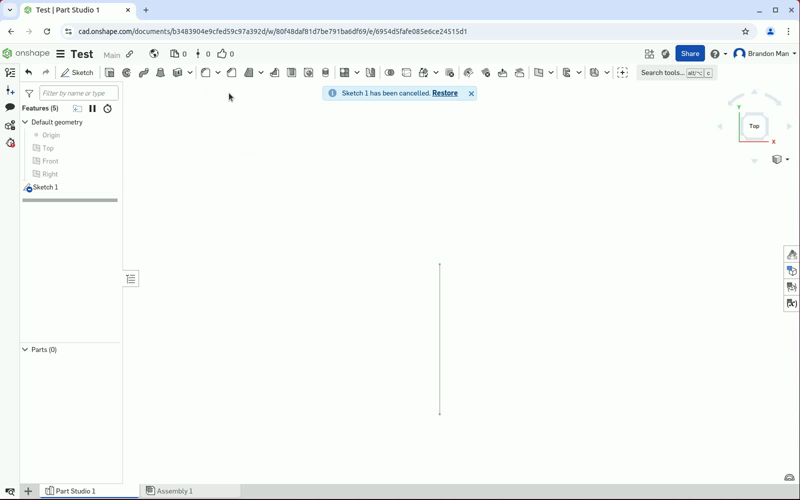
key(shift+s)
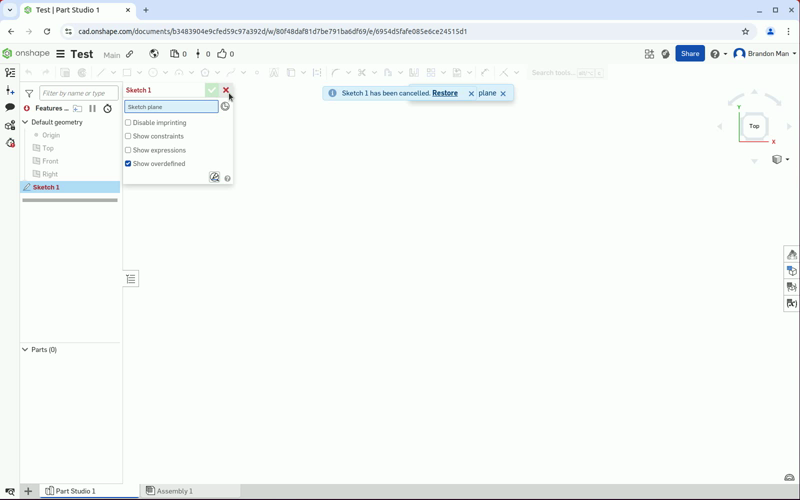
mouse_move(73, 150)
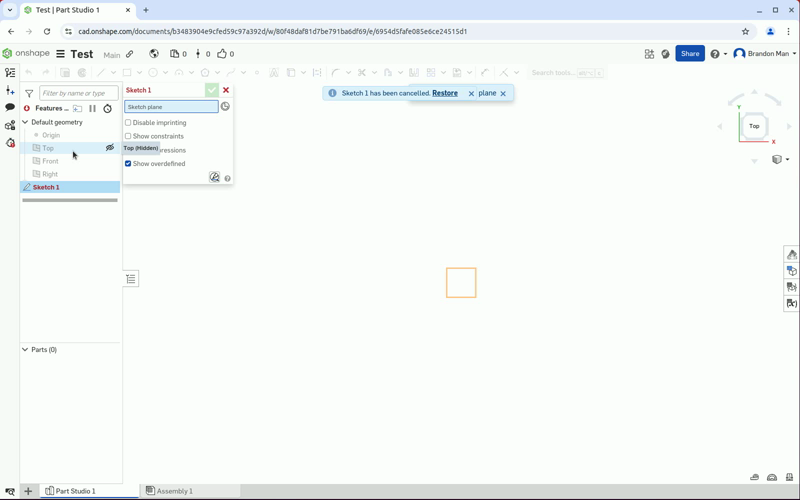
click(73, 150)
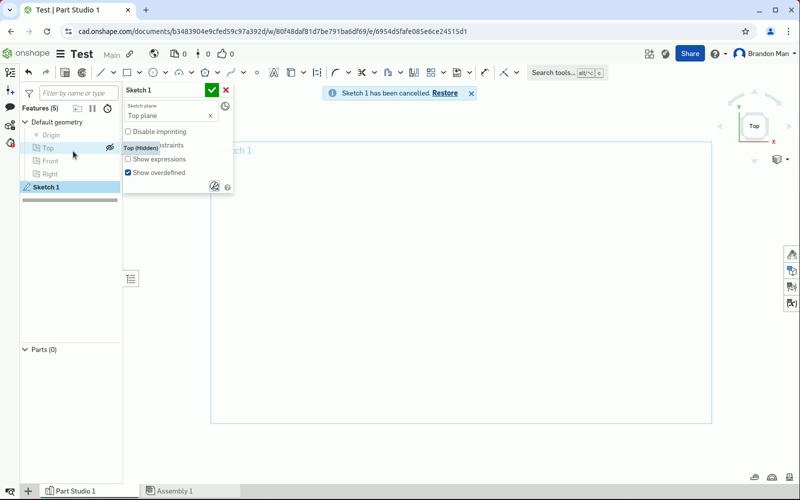
mouse_move(73, 352)
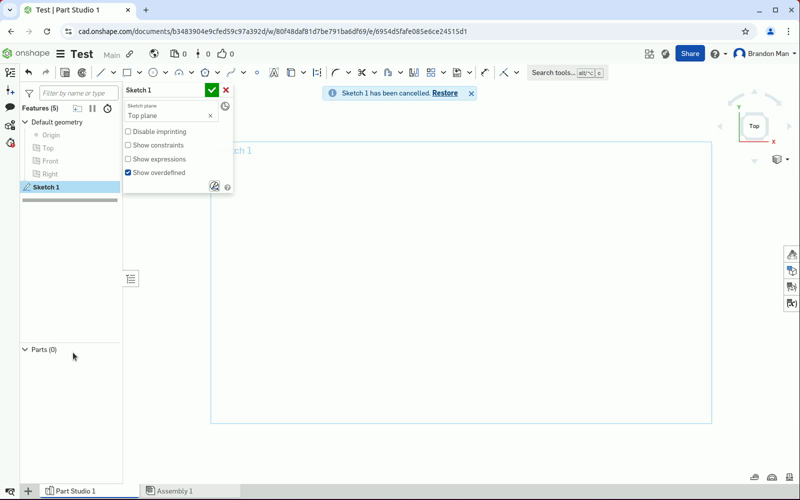
key(y)
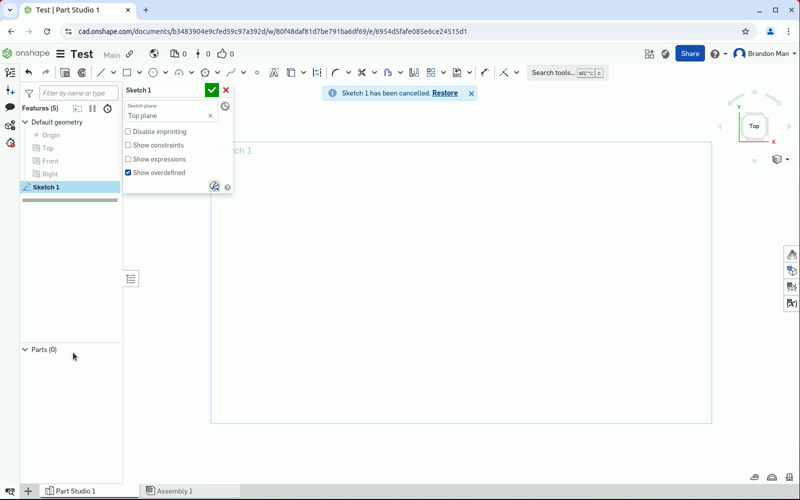
key(c)
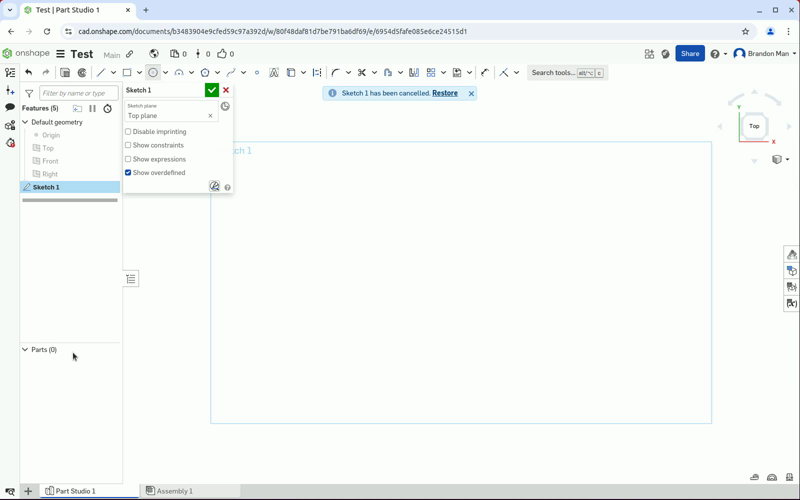
key_down(shift)
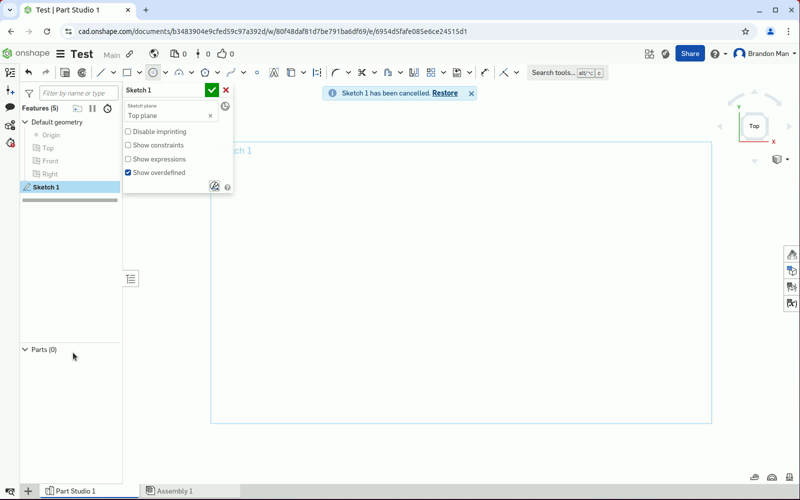
mouse_move(461, 282)
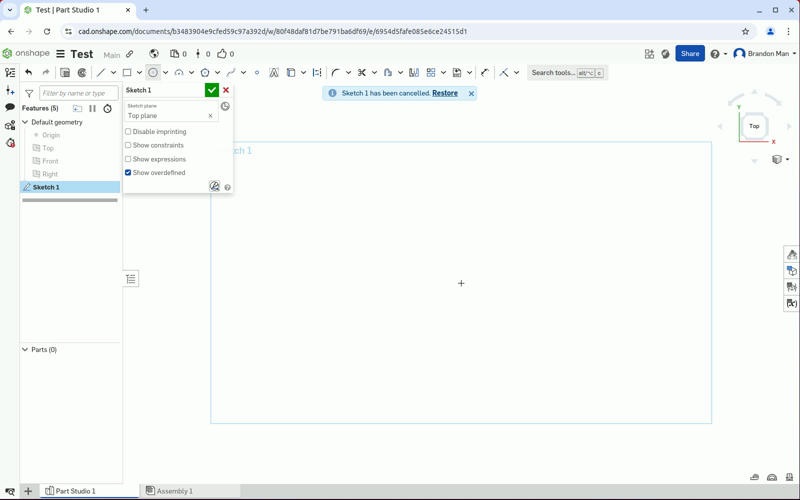
click(461, 282)
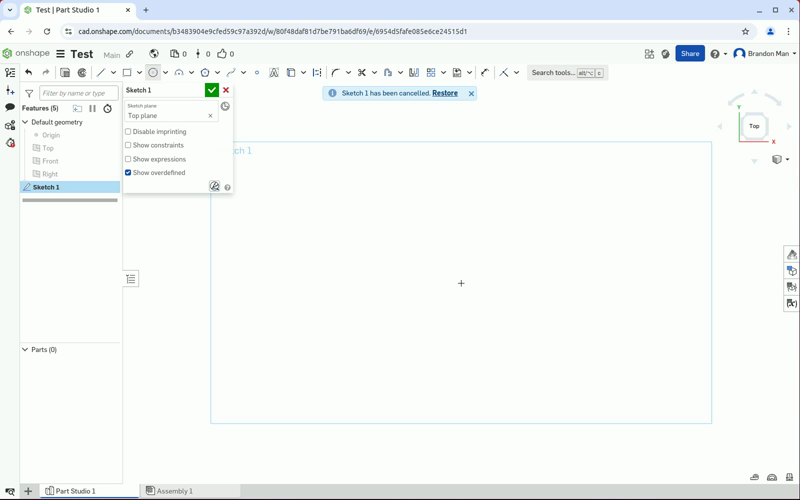
key_up(shift)
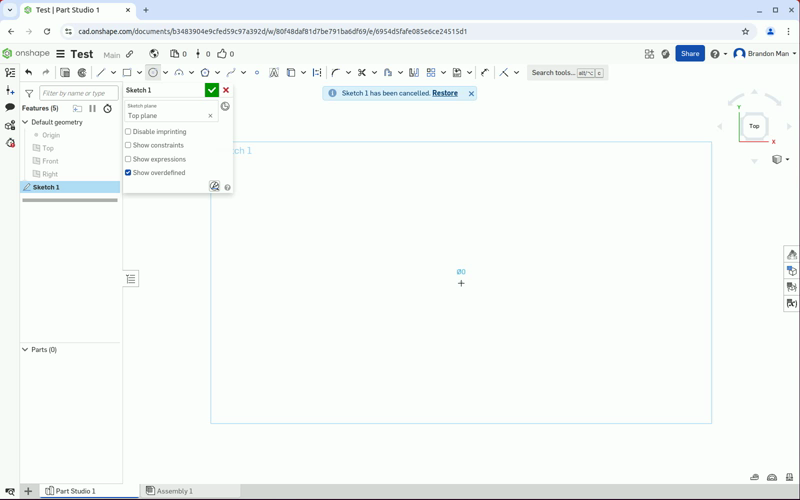
mouse_move(476, 282)
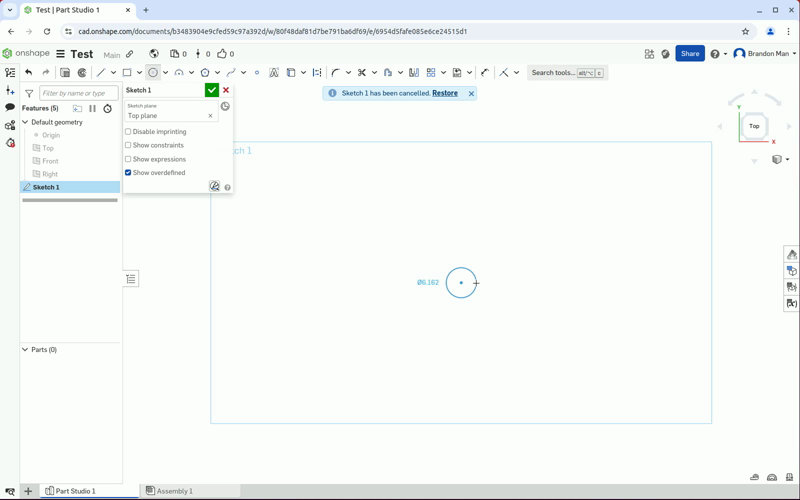
click(476, 282)
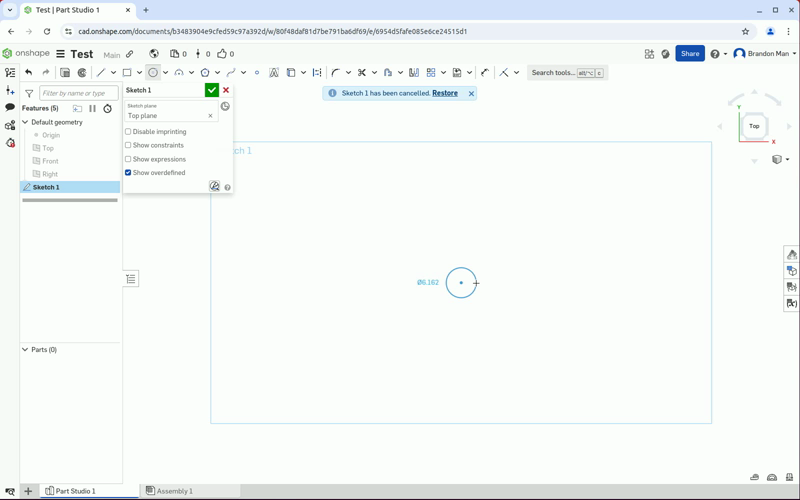
key(esc)
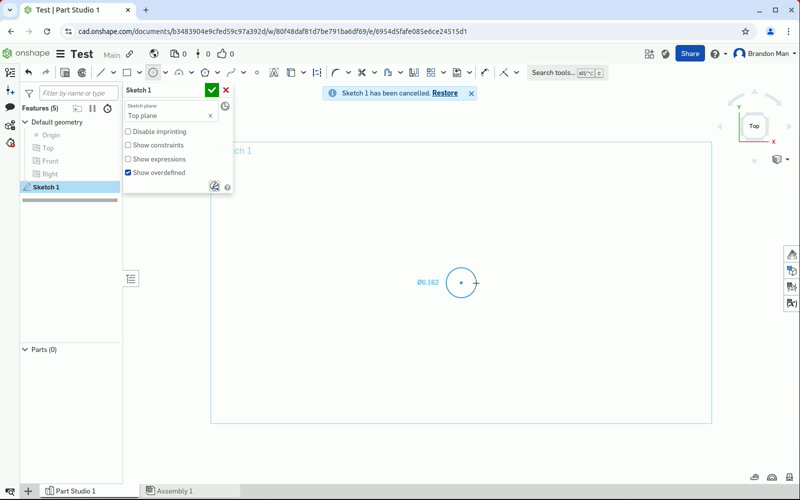
mouse_move(466, 280)
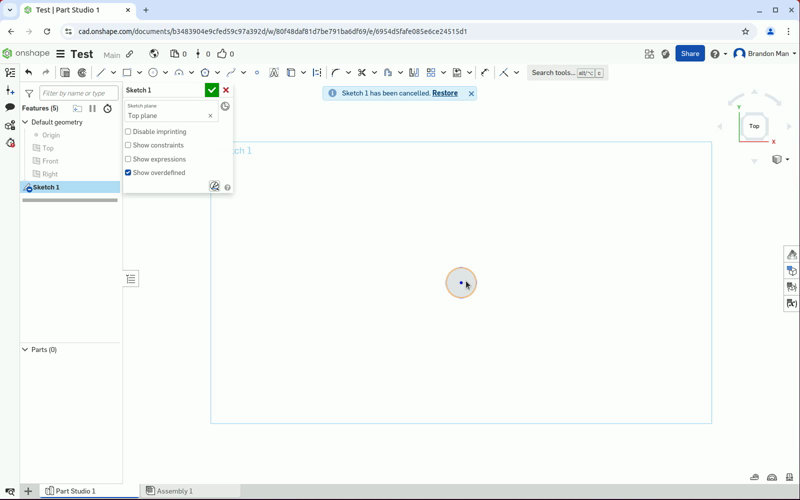
scroll(6)
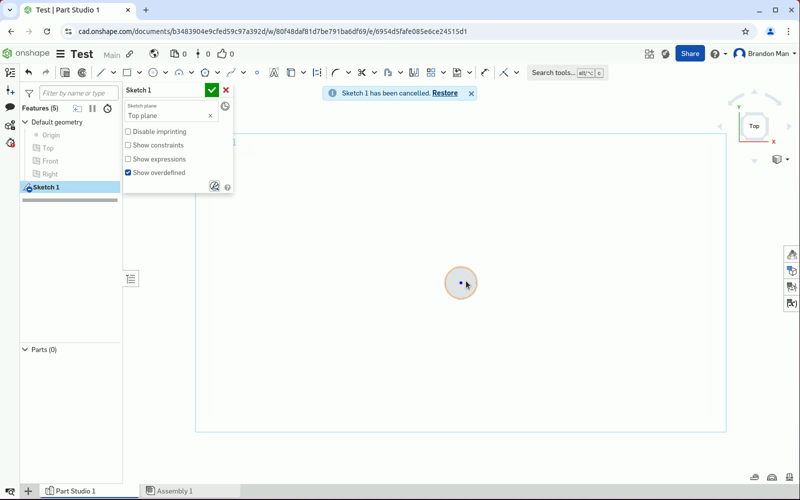
scroll(6)
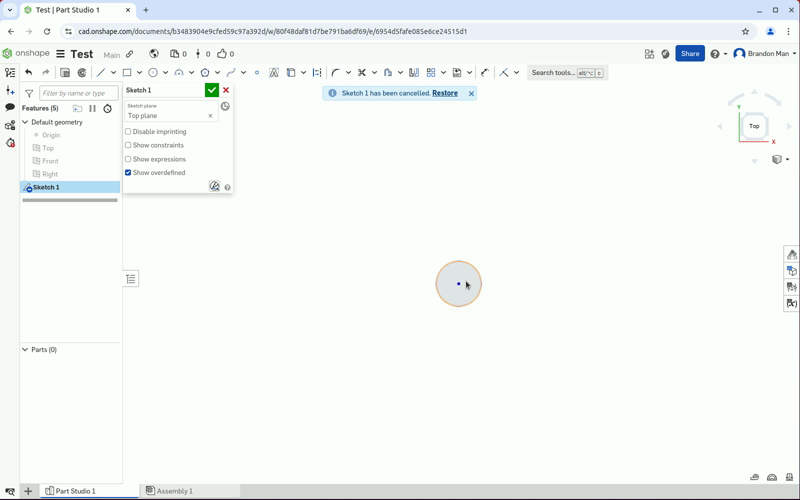
scroll(6)
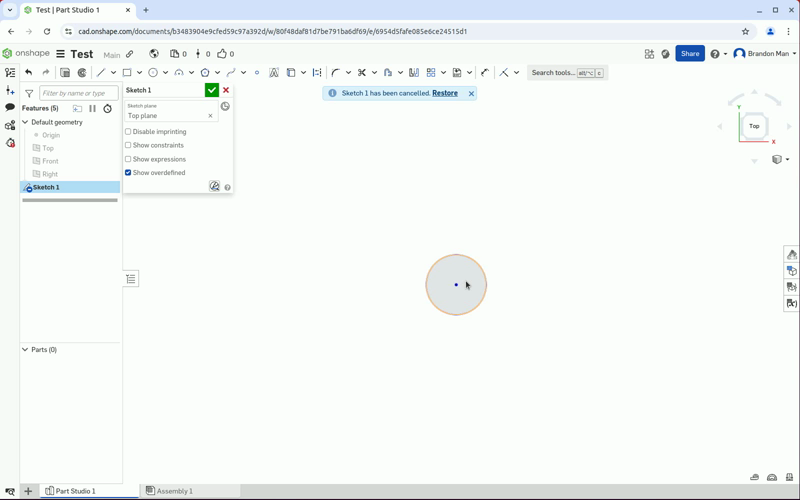
scroll(6)
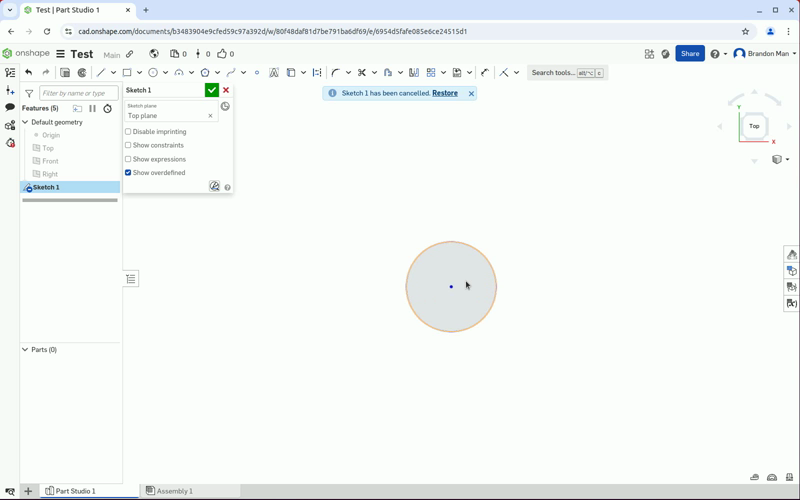
scroll(6)
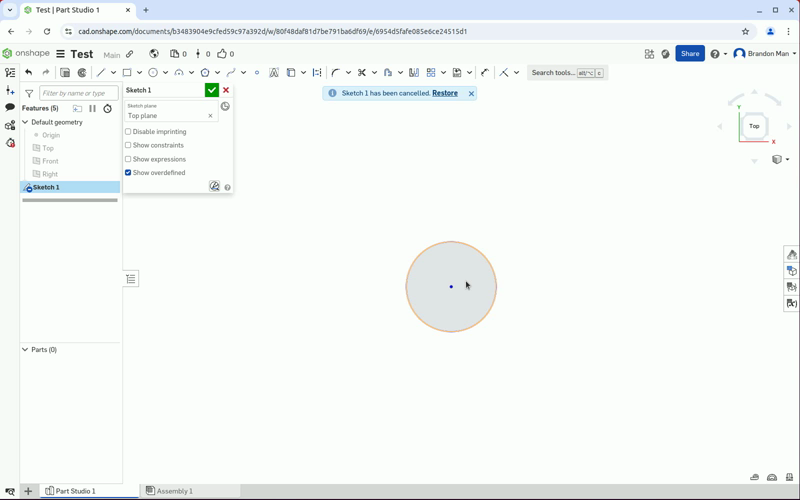
scroll(6)
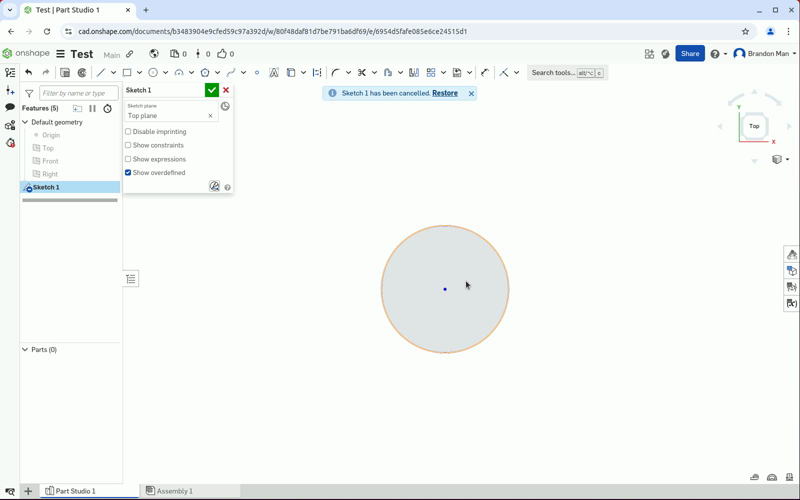
scroll(6)
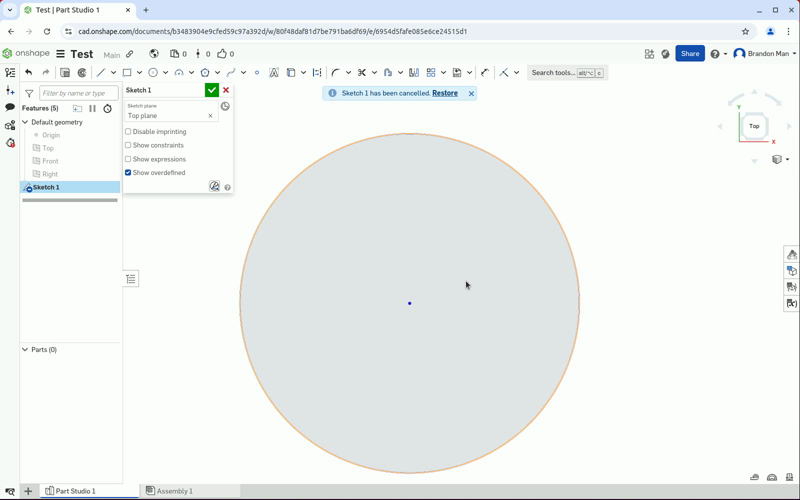
click(466, 280)
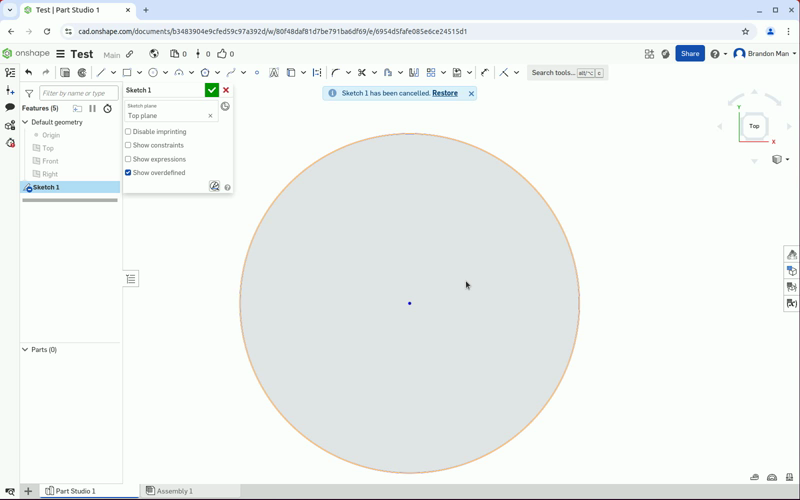
scroll(-6)
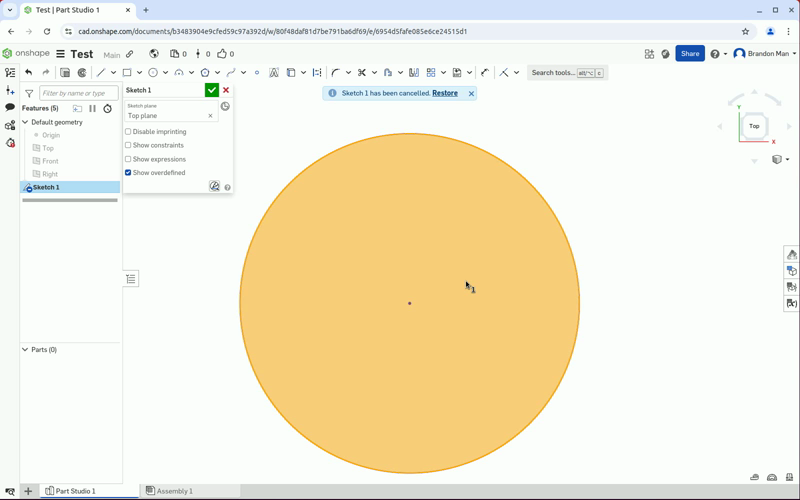
scroll(-6)
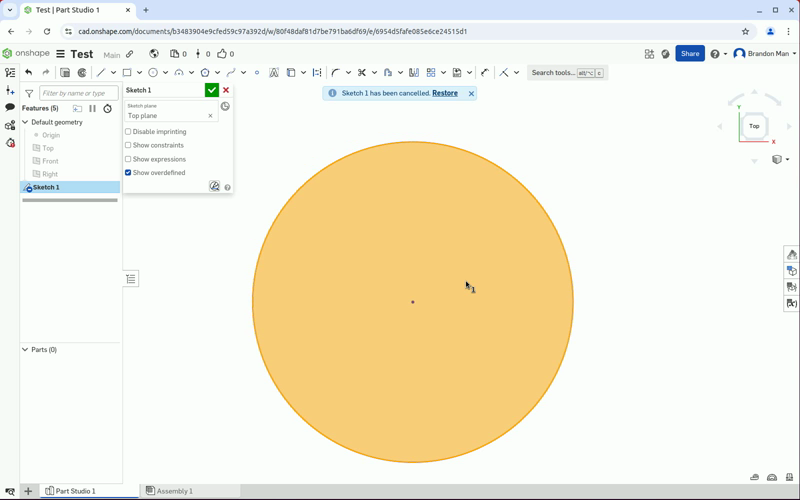
scroll(-6)
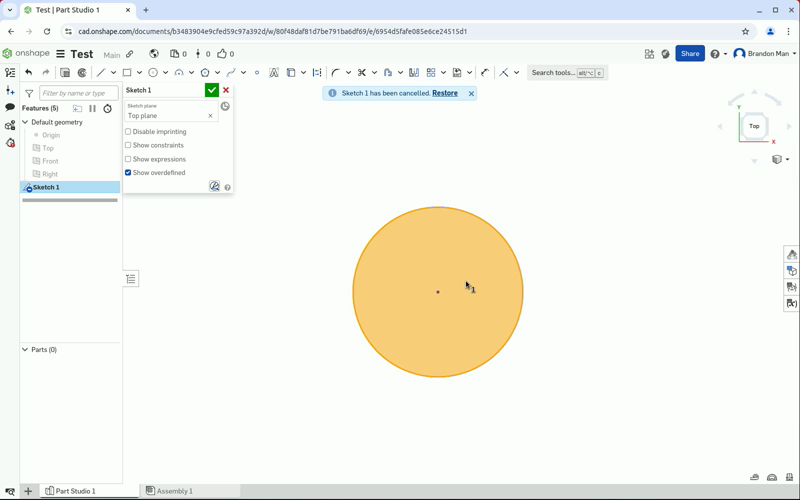
scroll(-6)
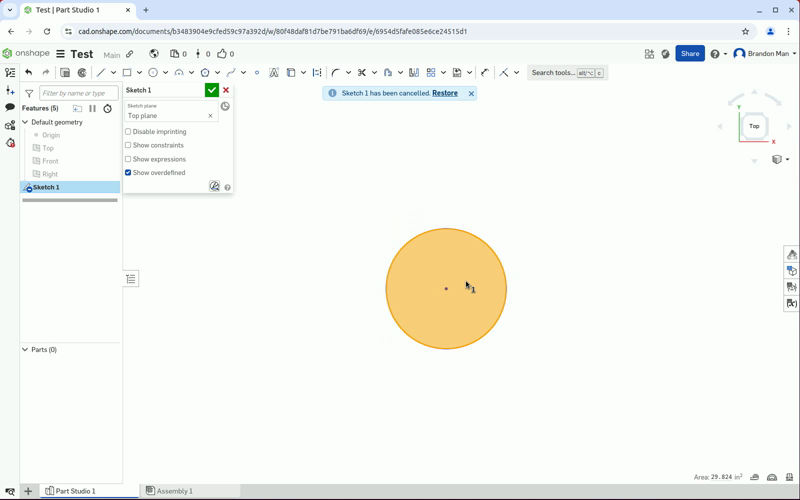
scroll(-6)
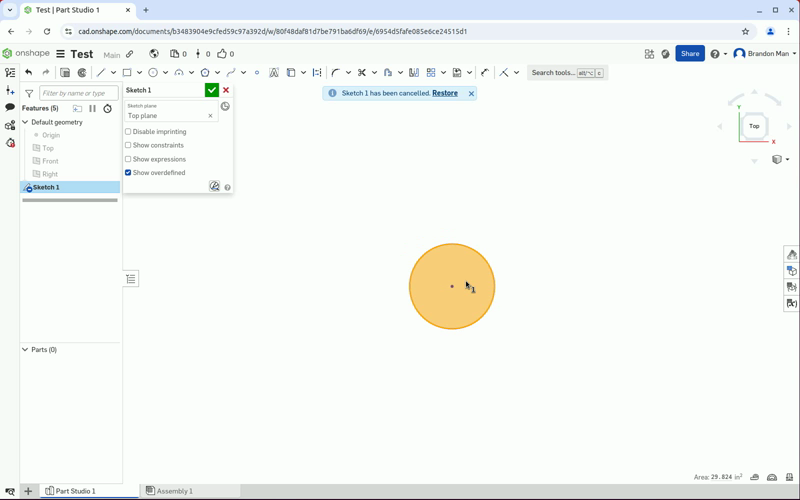
scroll(-6)
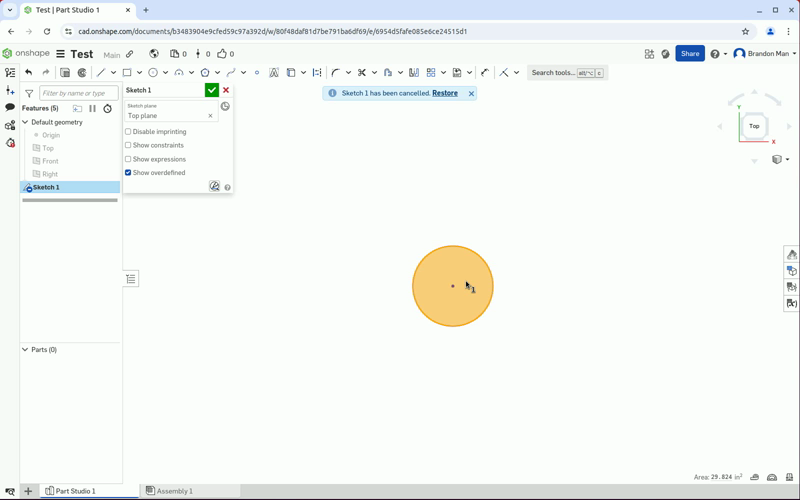
scroll(-6)
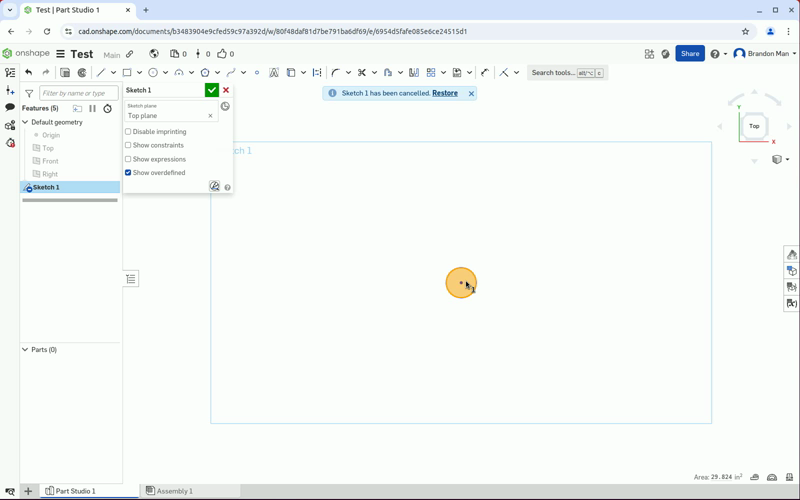
mouse_move(73, 352)
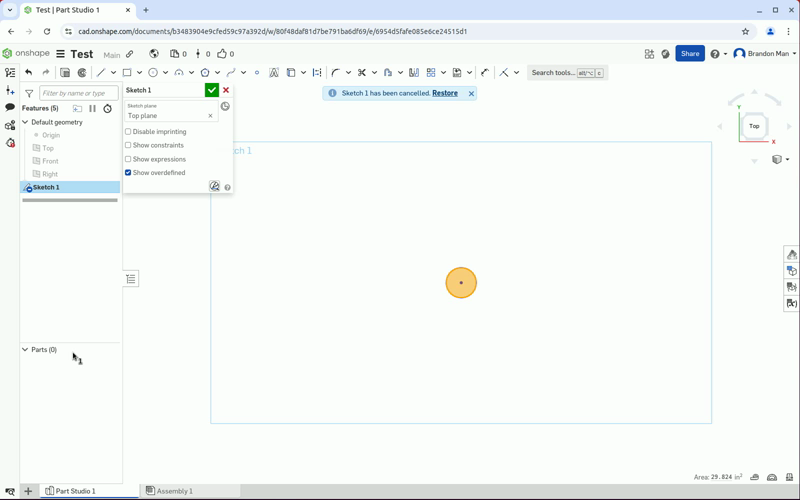
key(shift+y)
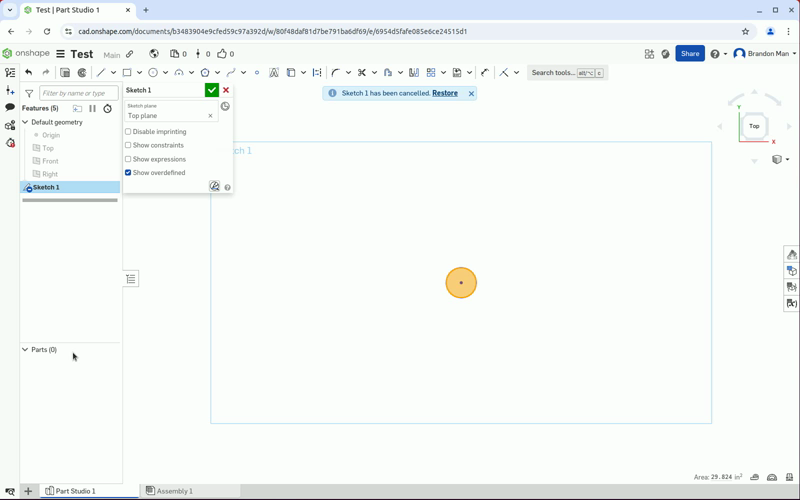
key(shift+e)
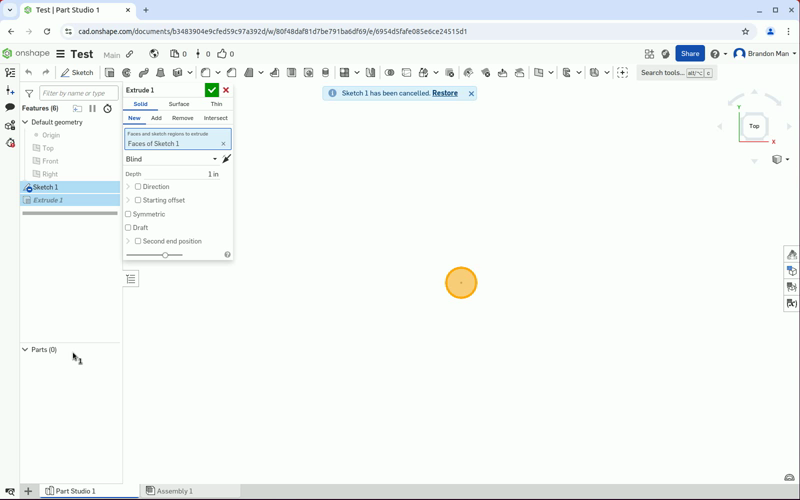
mouse_move(143, 106)
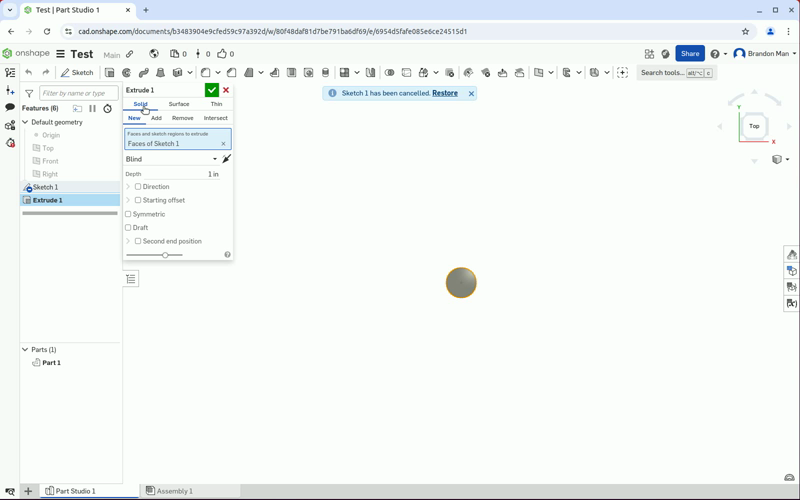
click(143, 106)
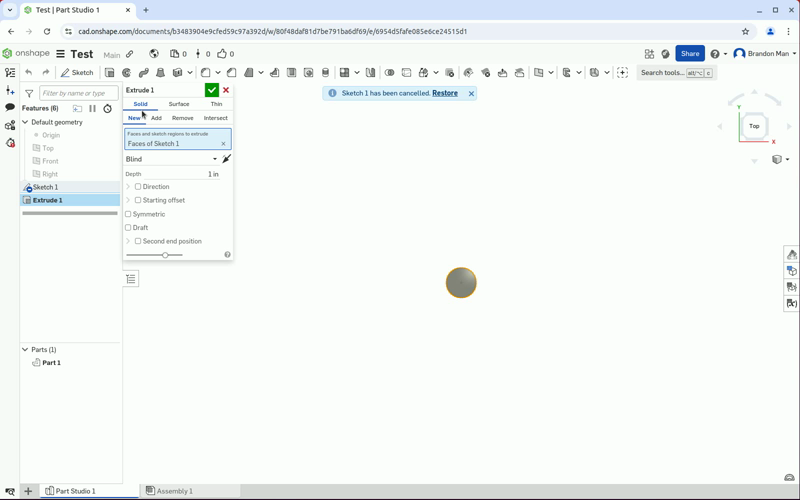
mouse_move(137, 120)
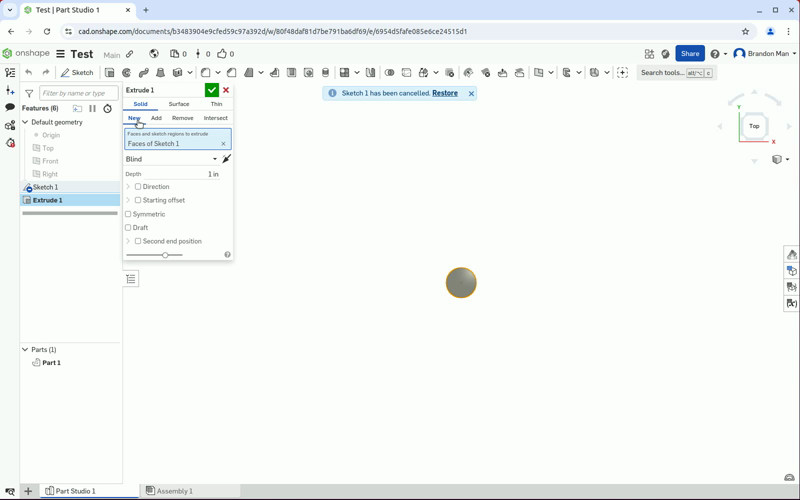
click(137, 120)
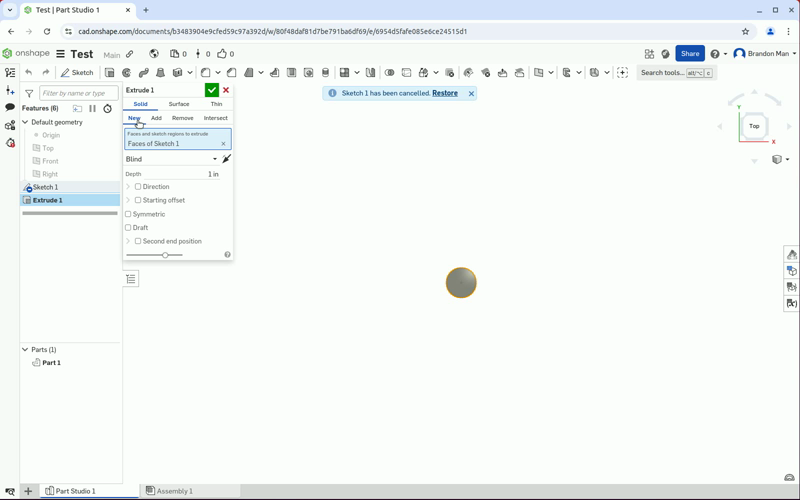
key(tab, 4)
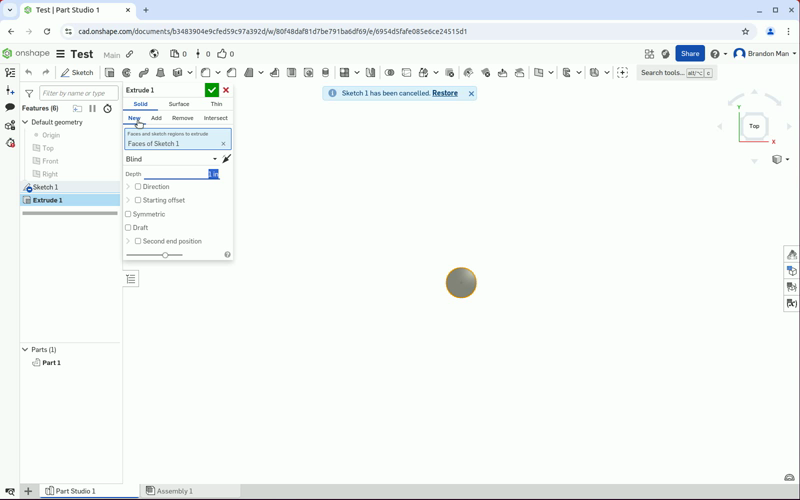
text(-23.108)
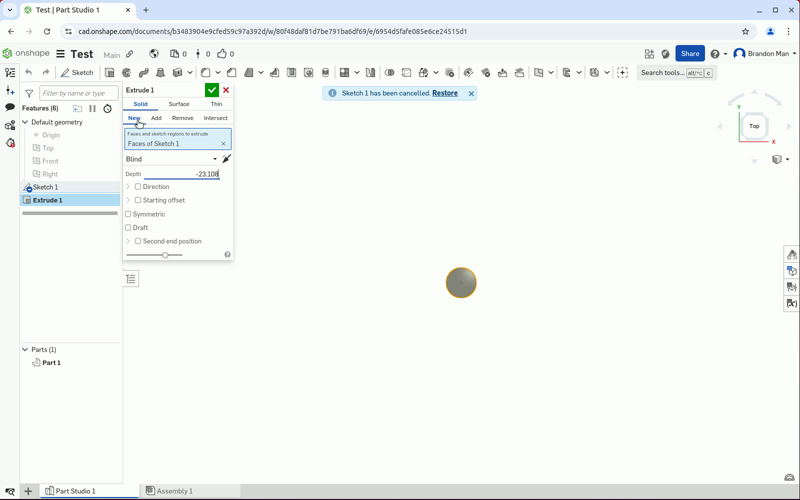
key(enter)
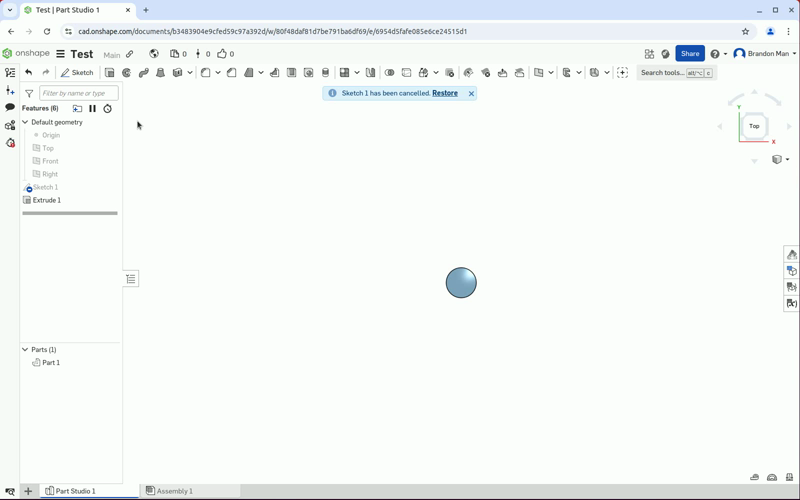
key(shift+h)
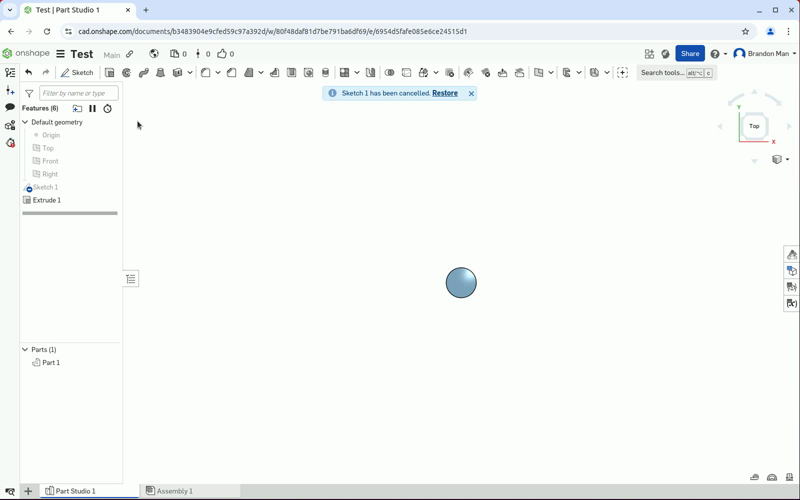
key(shift+h)
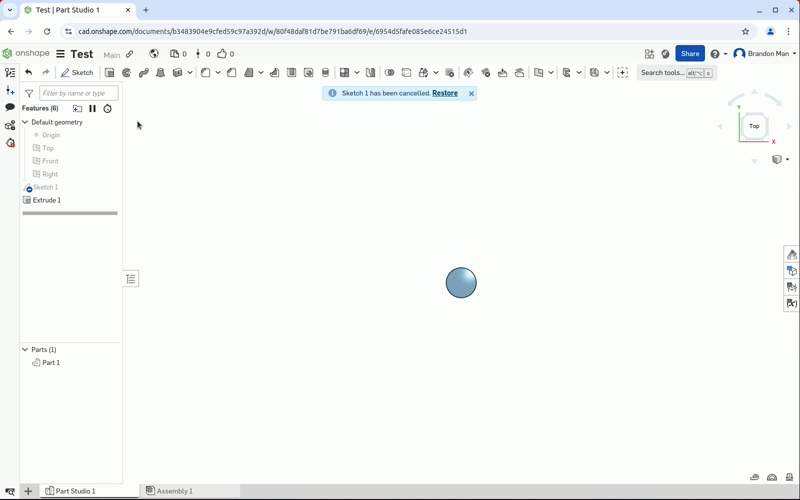
mouse_move(73, 189)
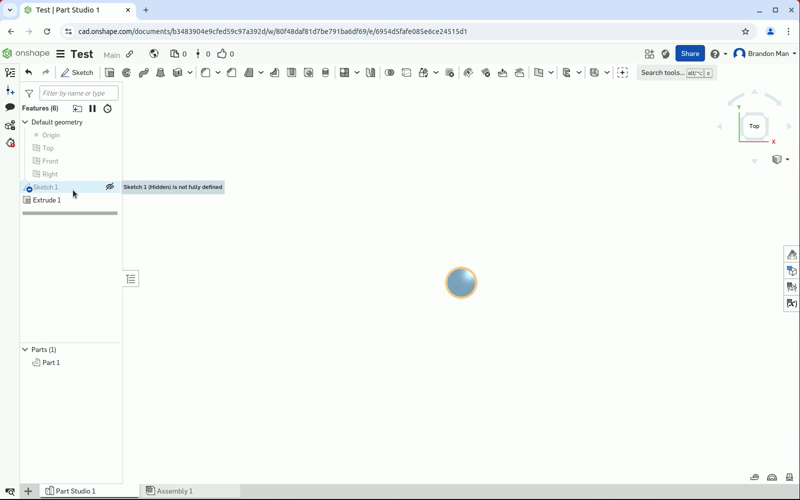
click(73, 189)
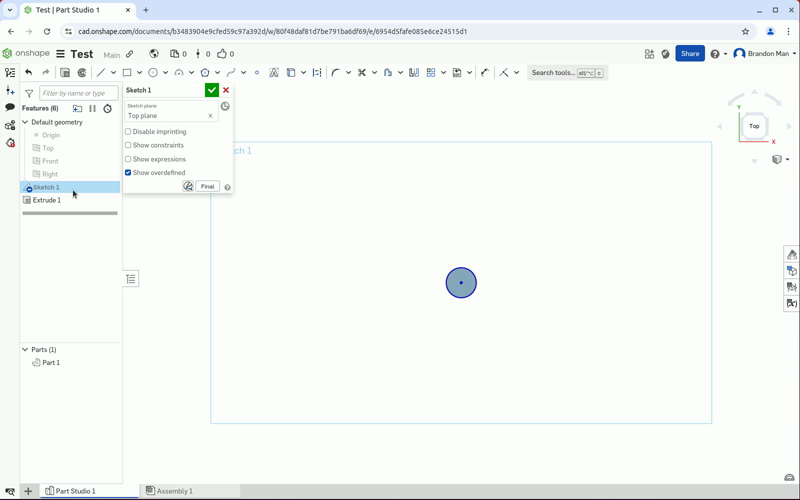
mouse_move(229, 92)
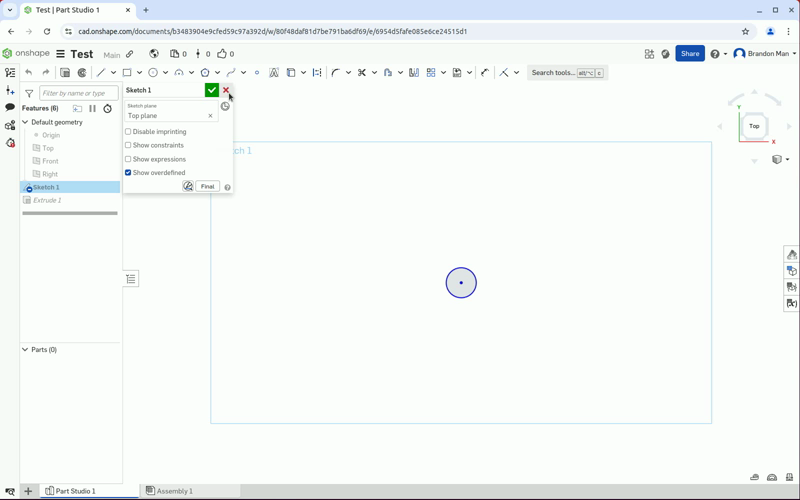
click(229, 92)
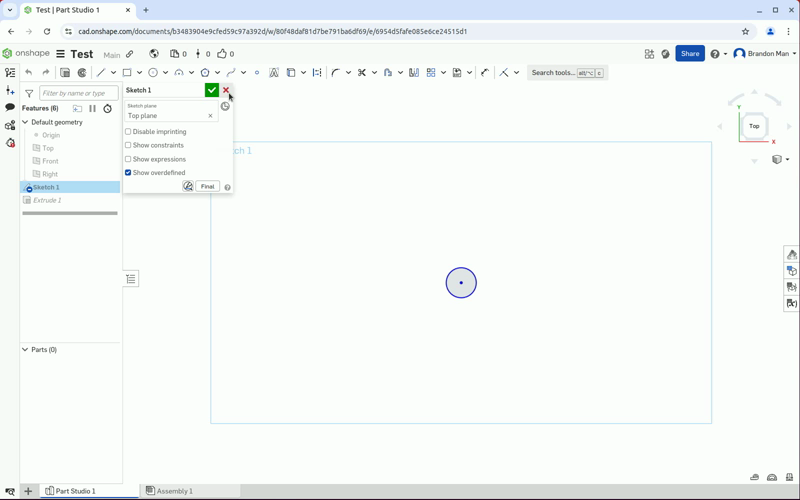
key(shift+s)
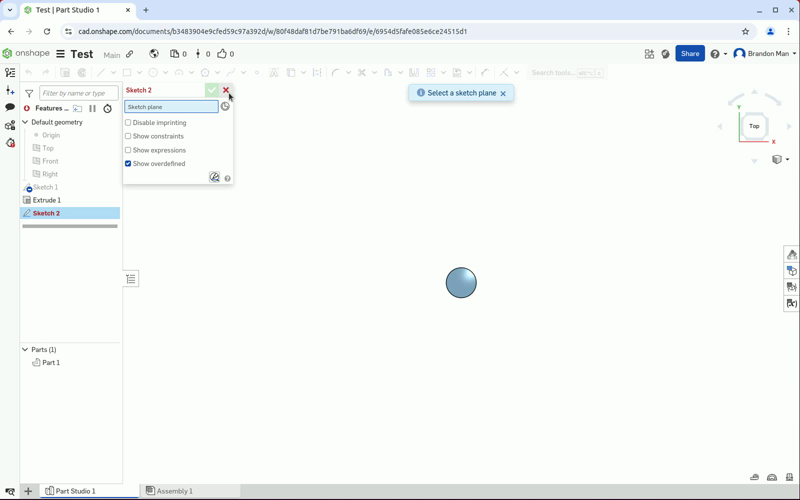
mouse_move(73, 150)
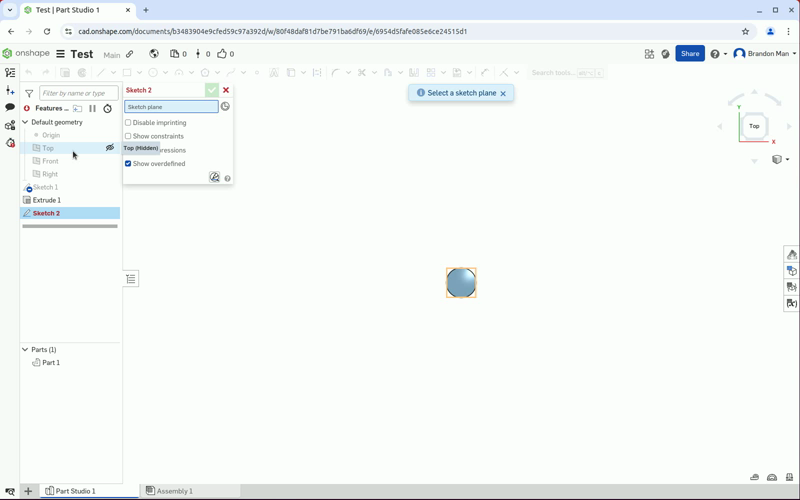
click(73, 150)
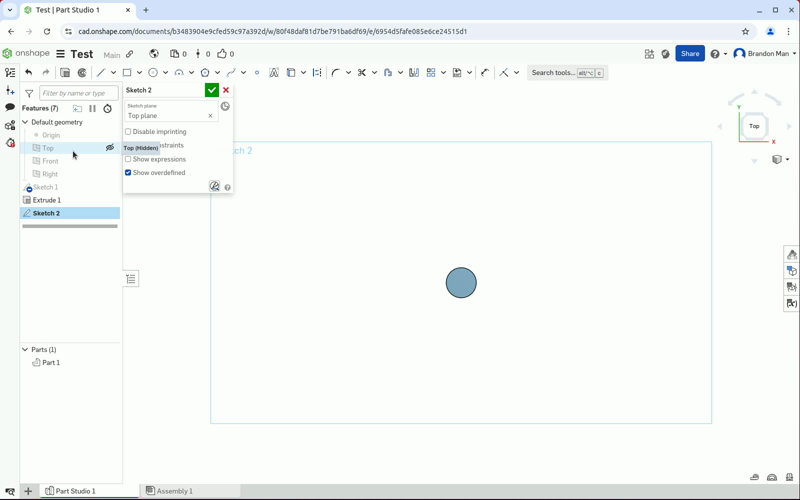
mouse_move(73, 352)
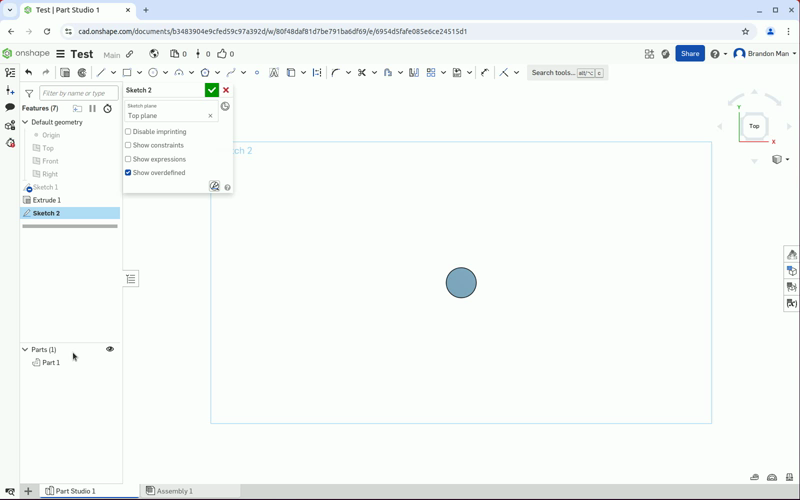
key(y)
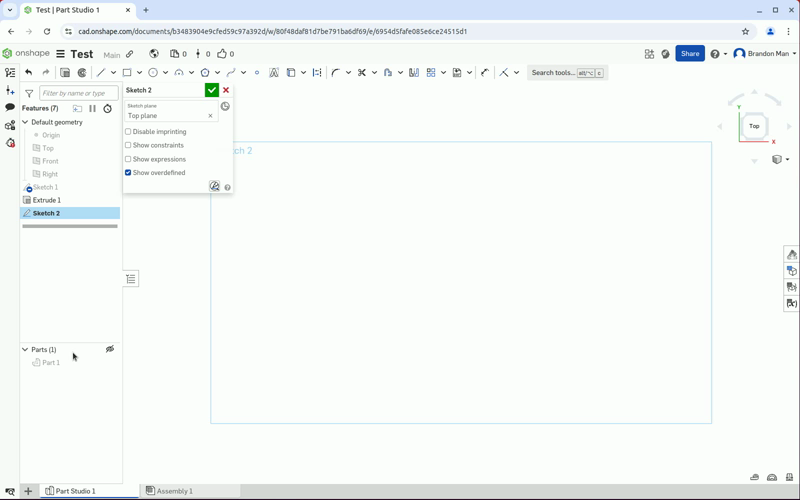
key(c)
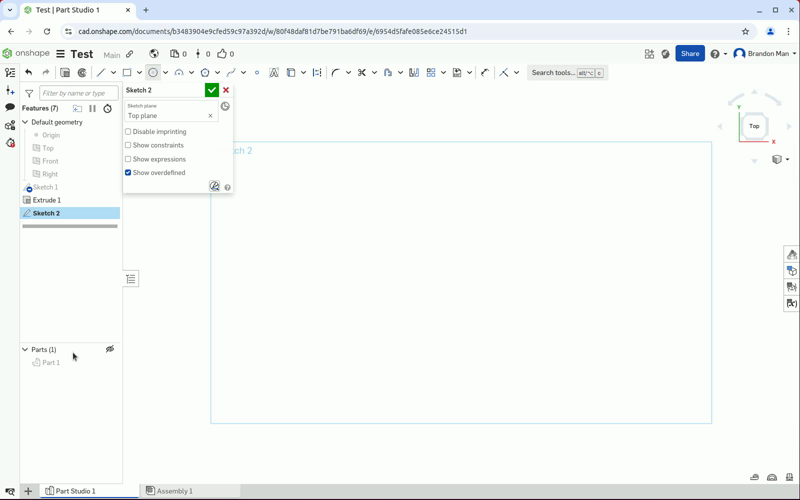
key_down(shift)
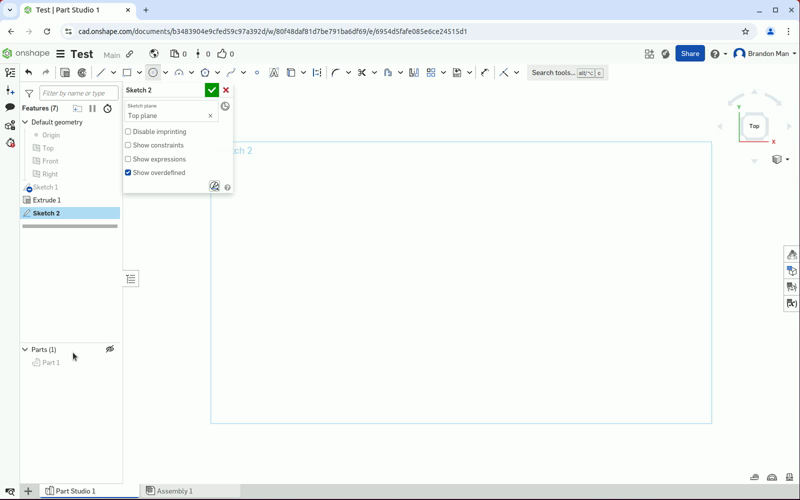
mouse_move(461, 282)
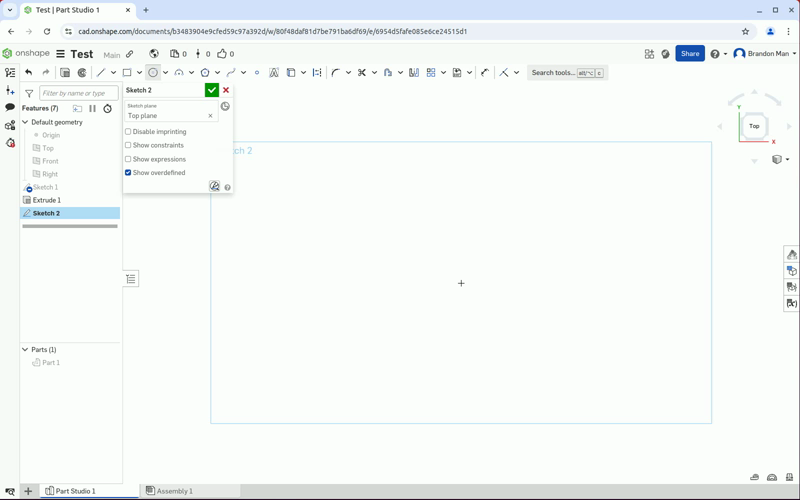
click(461, 282)
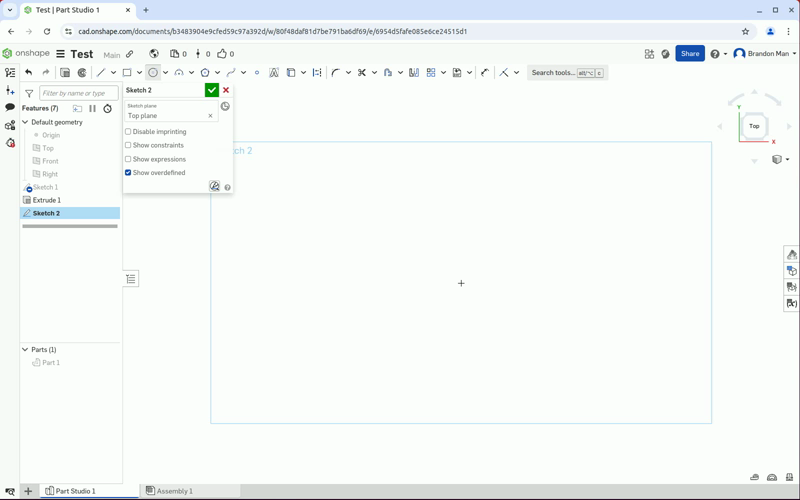
key_up(shift)
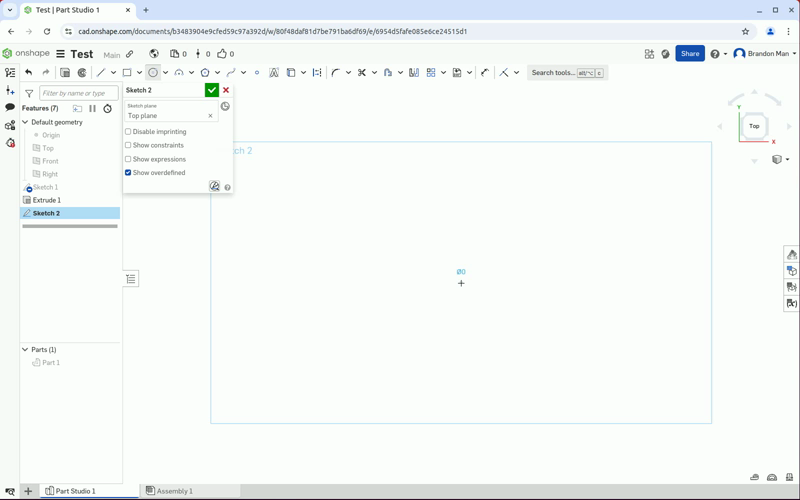
mouse_move(497, 282)
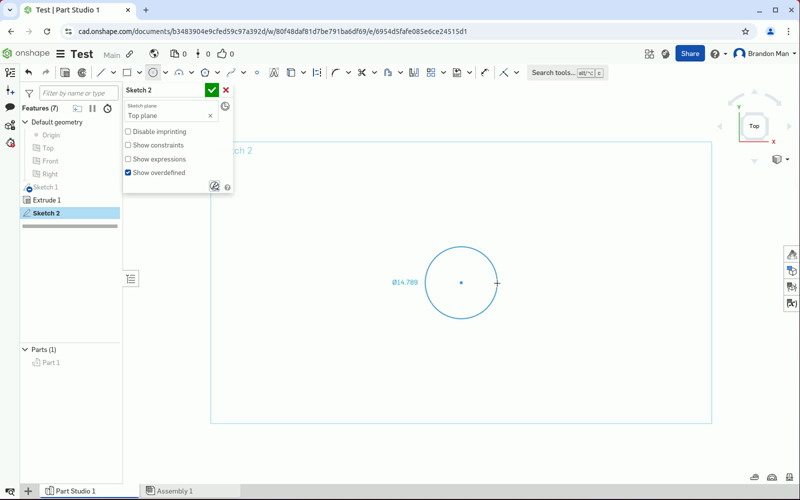
click(497, 282)
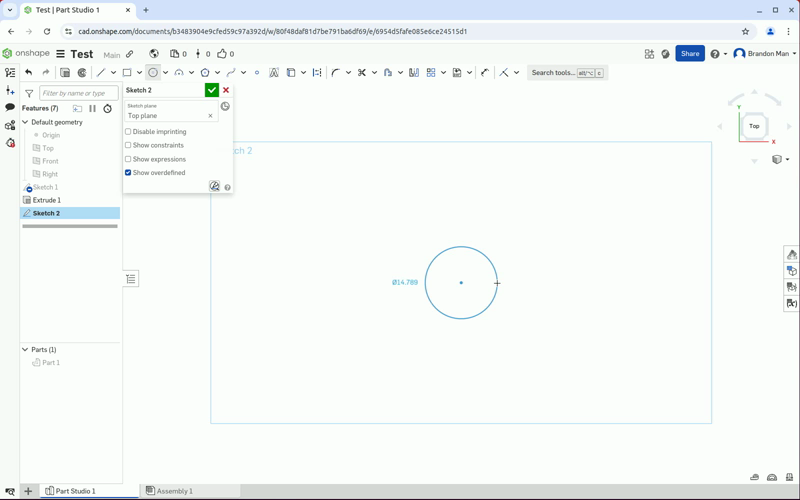
key(esc)
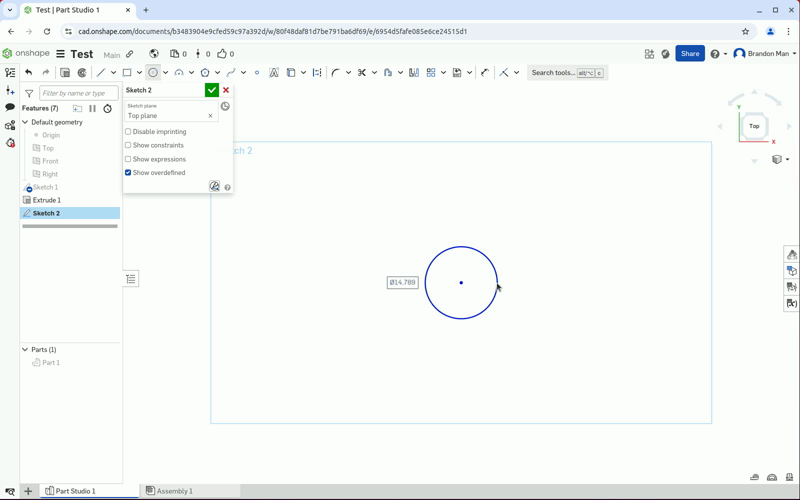
mouse_move(486, 284)
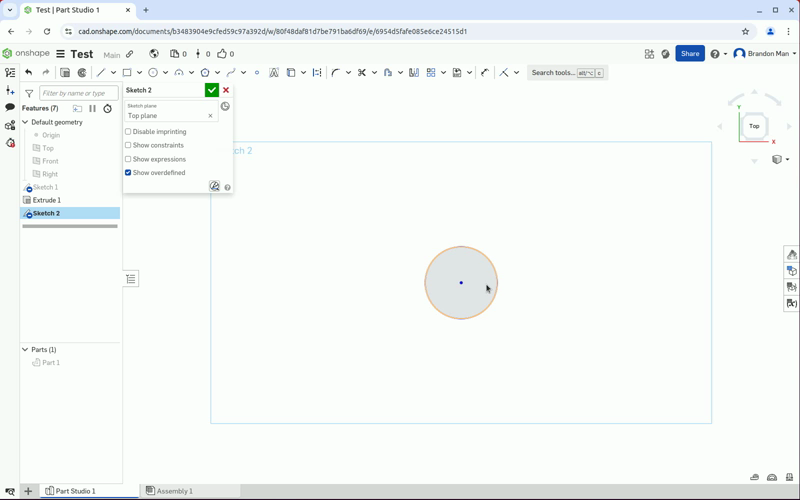
click(486, 284)
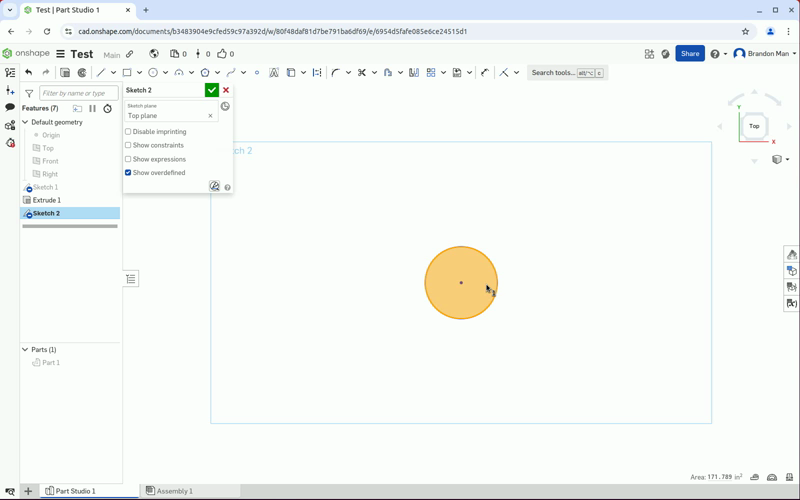
mouse_move(73, 352)
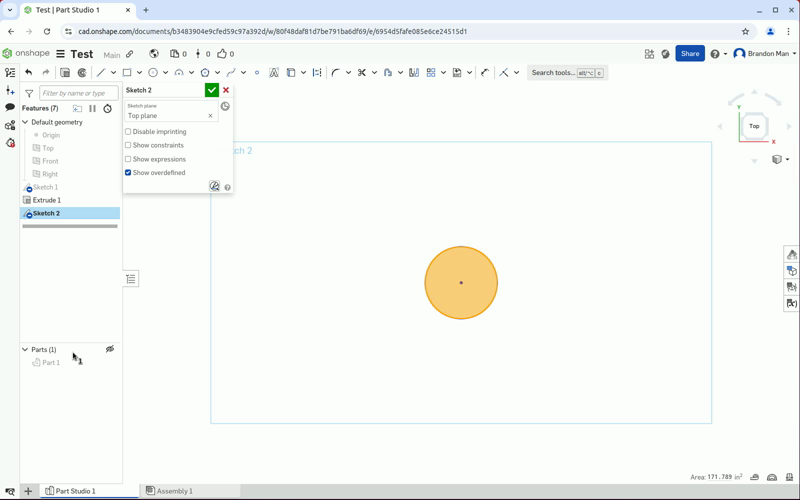
key(shift+y)
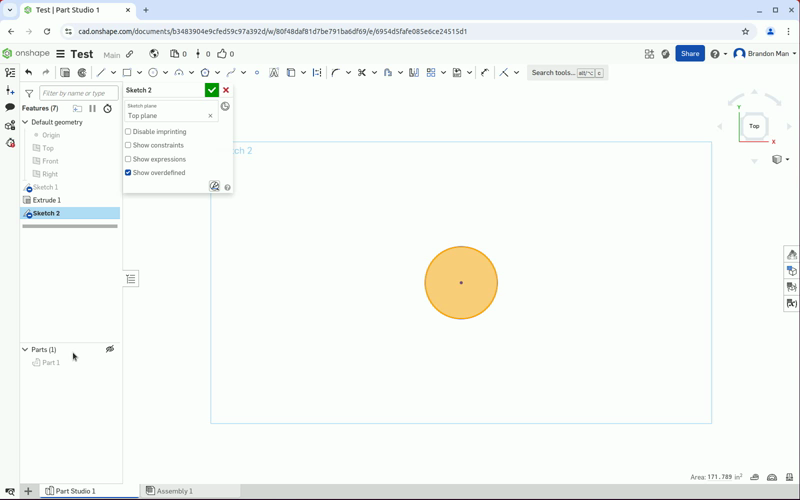
key(shift+e)
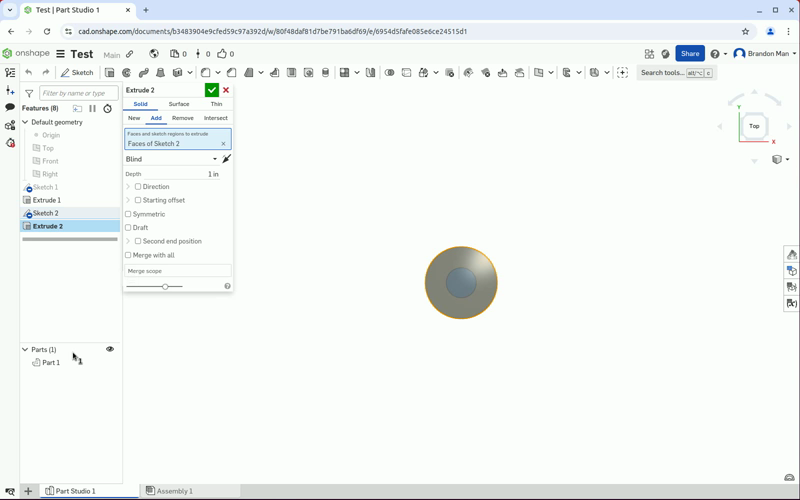
mouse_move(143, 106)
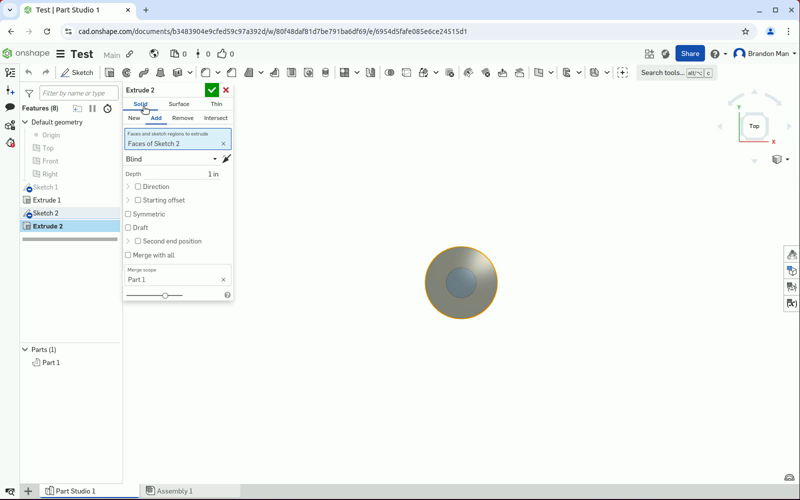
click(143, 106)
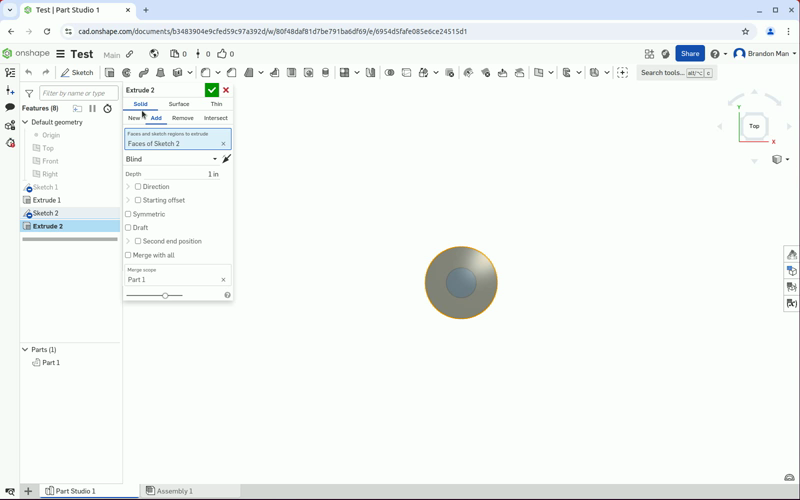
mouse_move(137, 120)
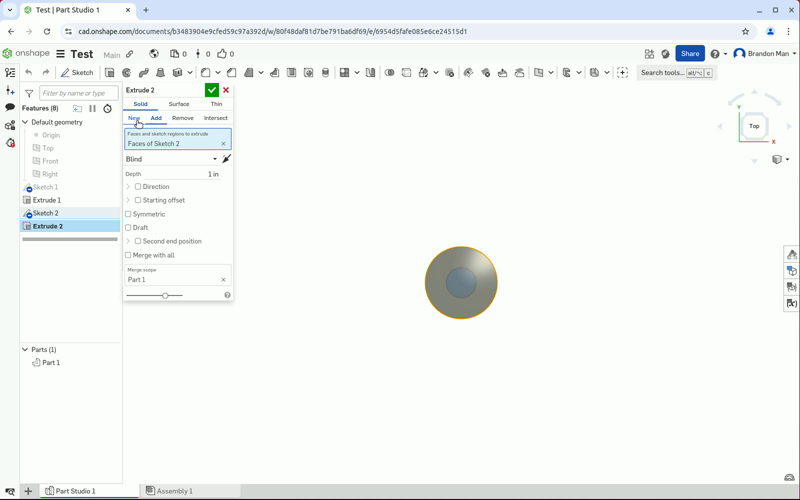
click(137, 120)
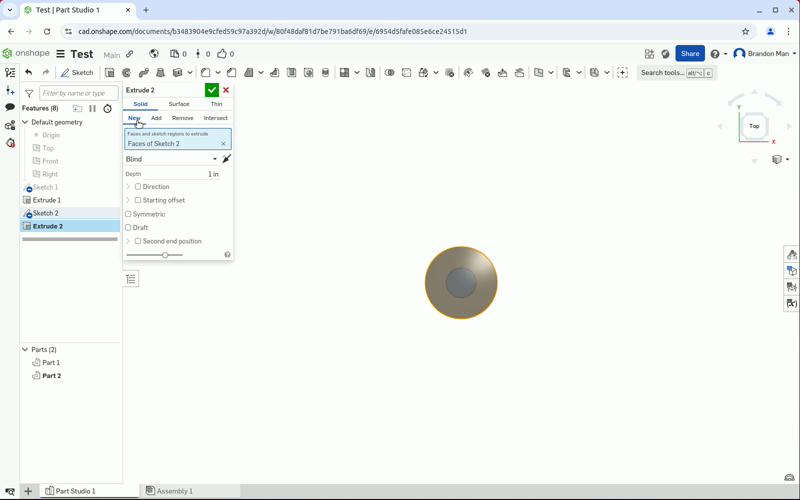
key(tab, 4)
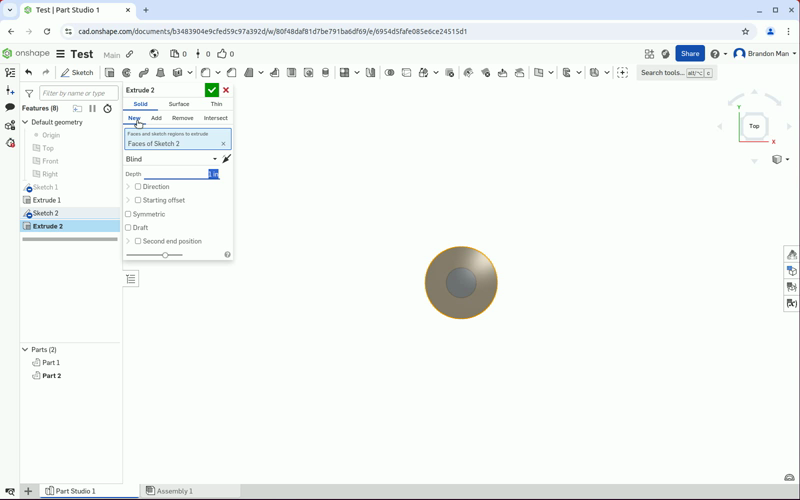
text(4.574)
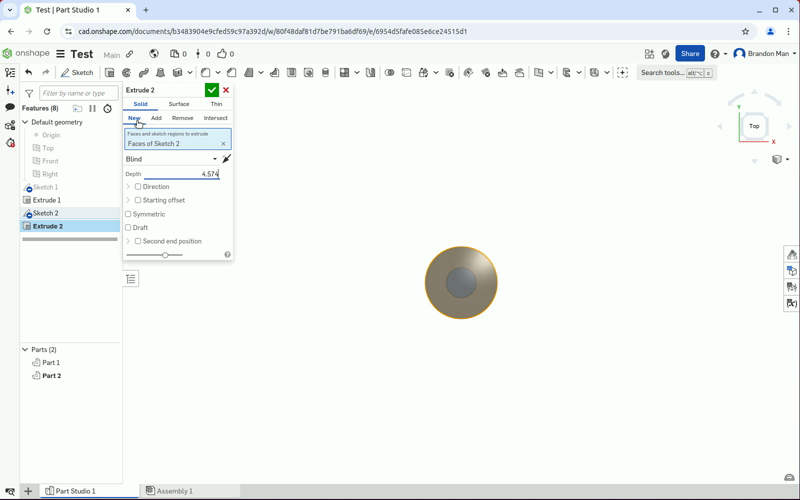
key(enter)
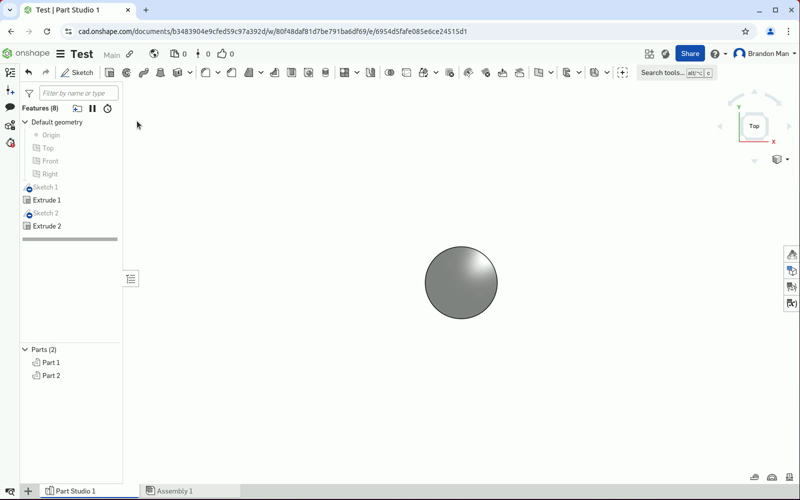
key(shift+h)
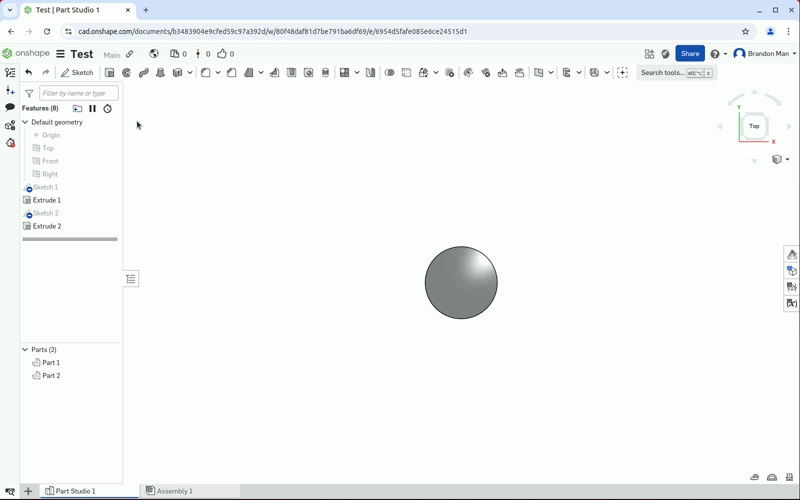
key(shift+h)
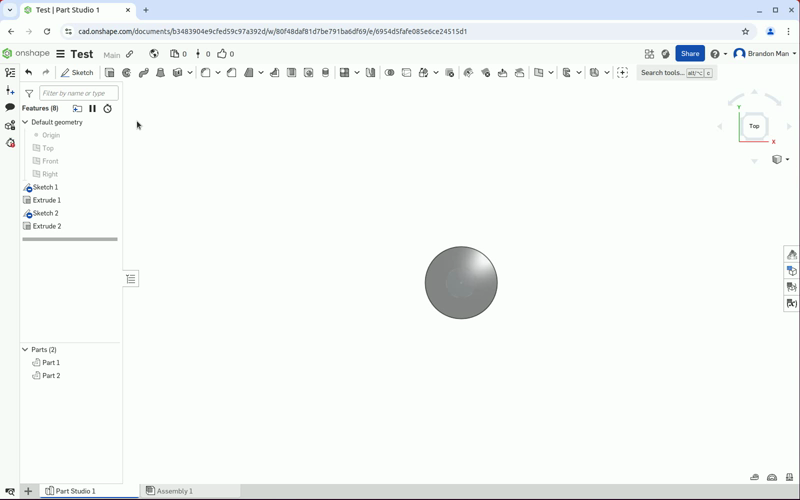
key(shift+7)
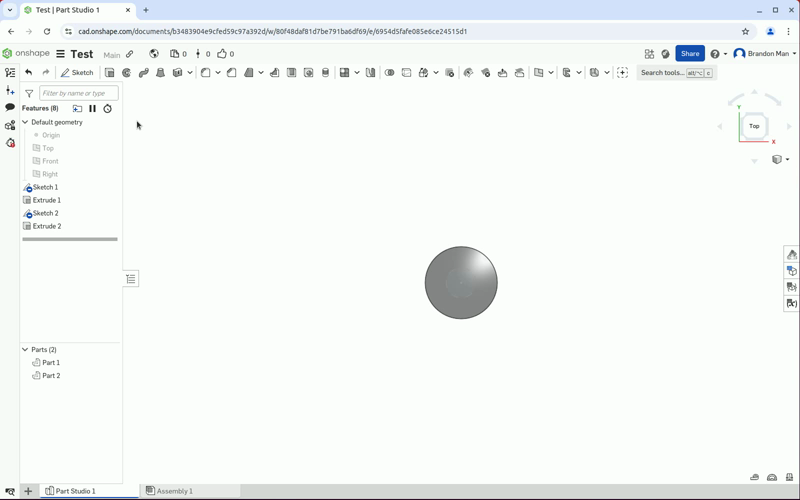
key(up, 3)
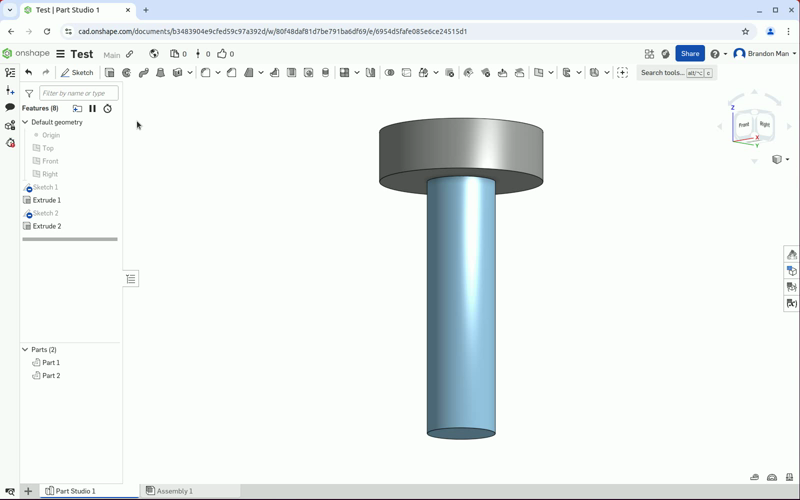
key(left, 3)
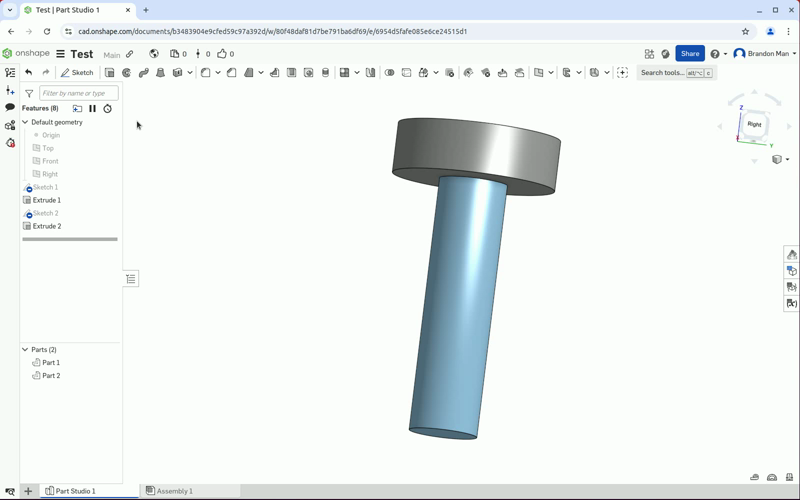
key(right, 3)
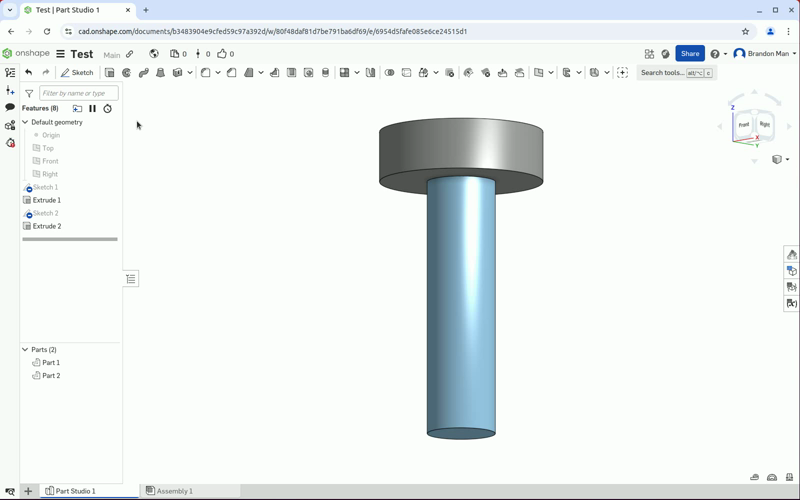
key(down, 3)
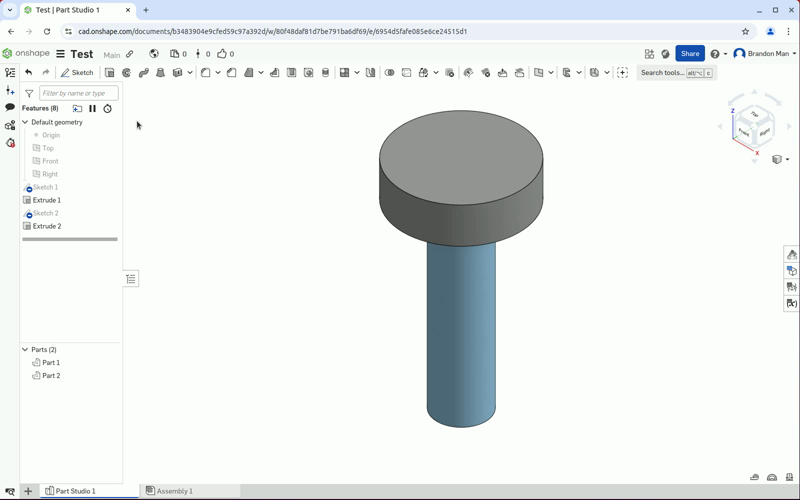
mouse_move(73, 189)
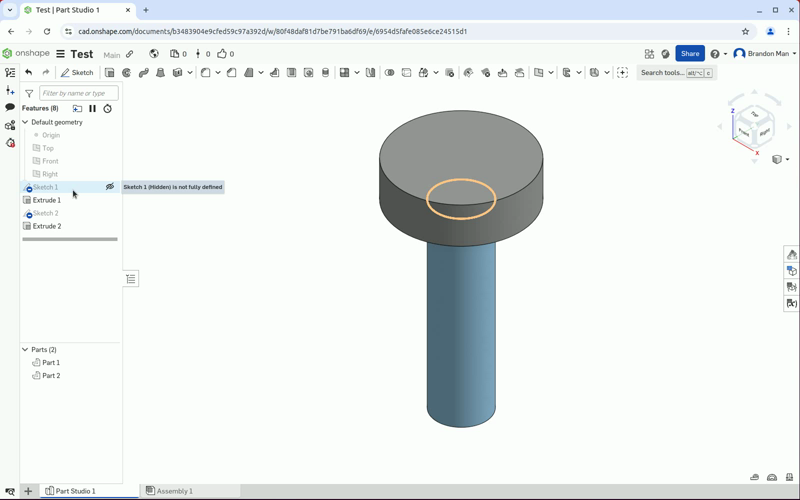
click(73, 189)